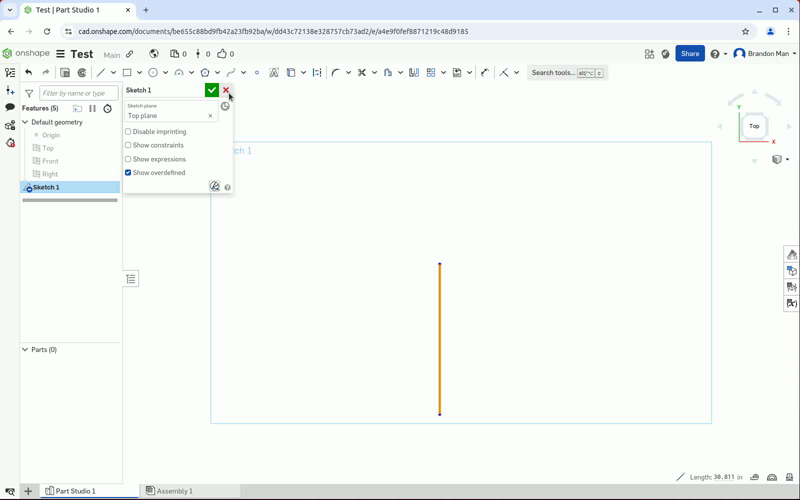
key(shift+h)
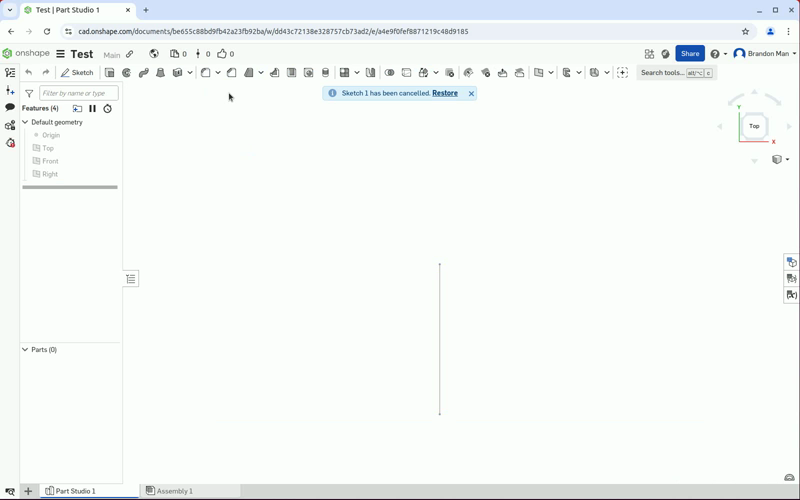
key(shift+s)
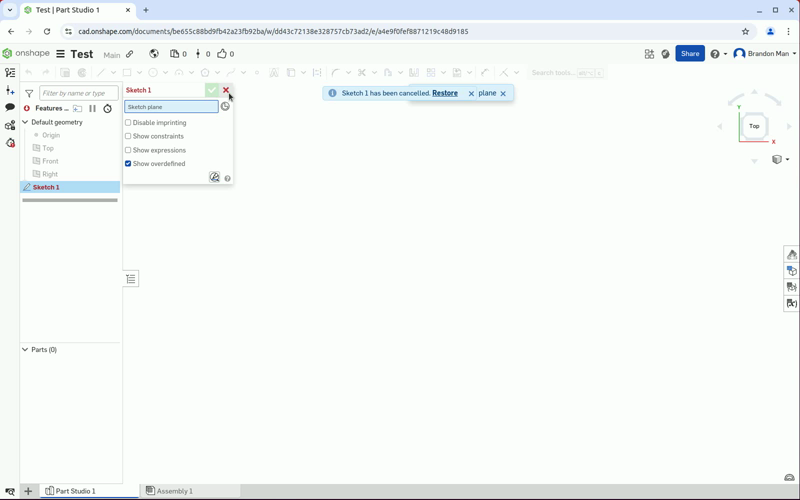
mouse_move(73, 150)
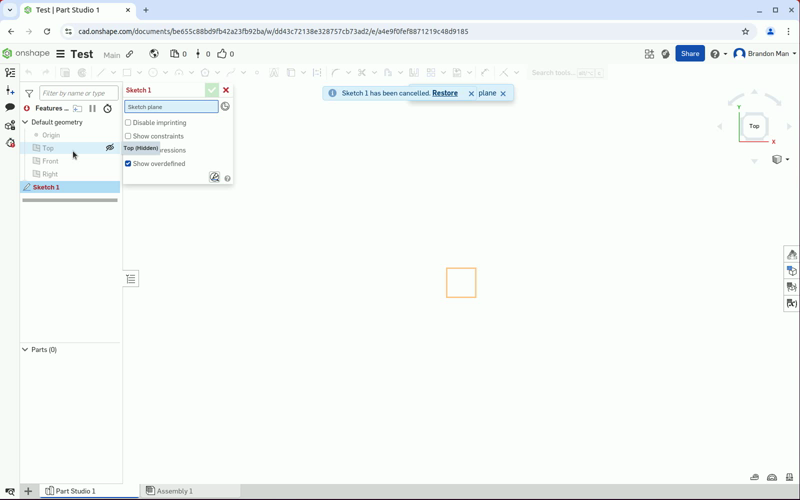
click(73, 150)
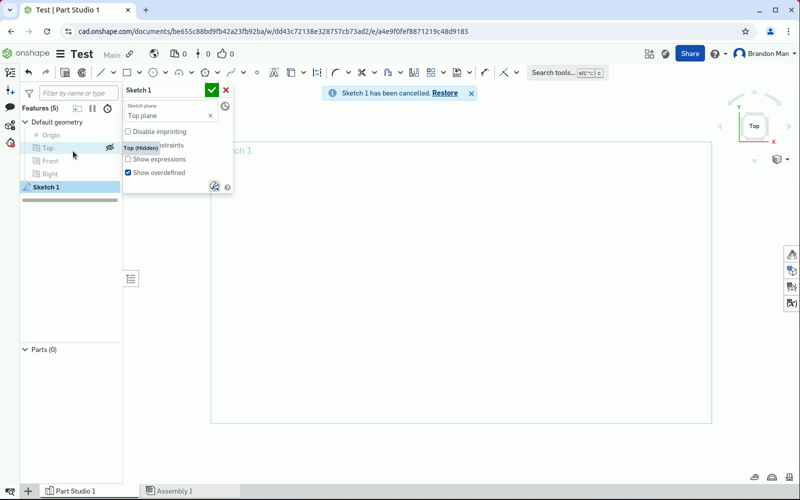
mouse_move(73, 352)
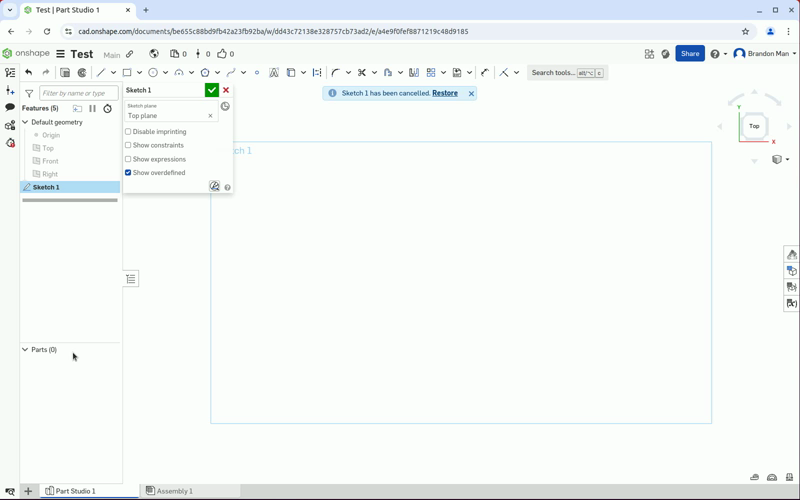
key(y)
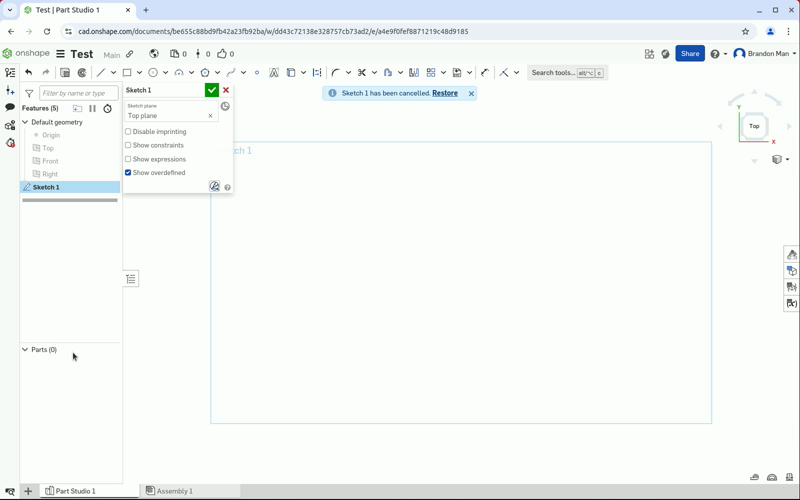
key(c)
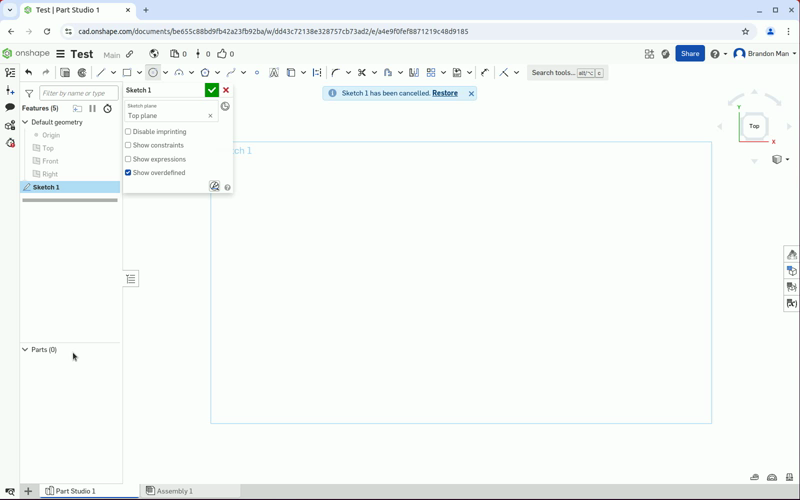
key_down(shift)
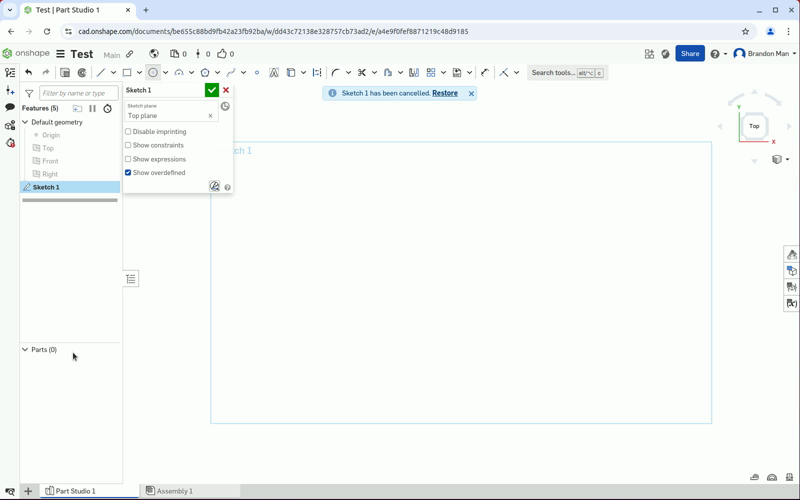
mouse_move(461, 282)
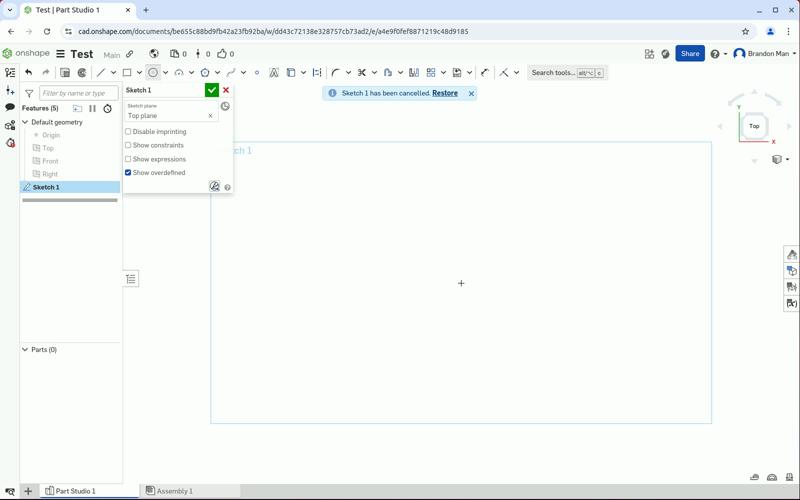
click(461, 282)
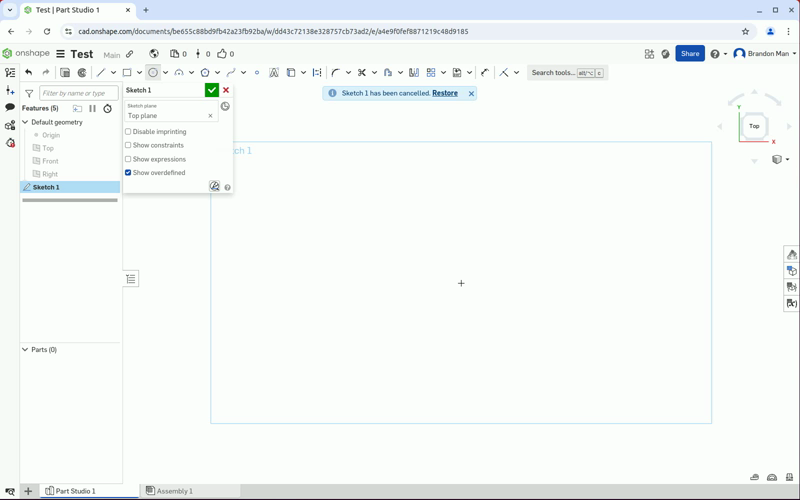
key_up(shift)
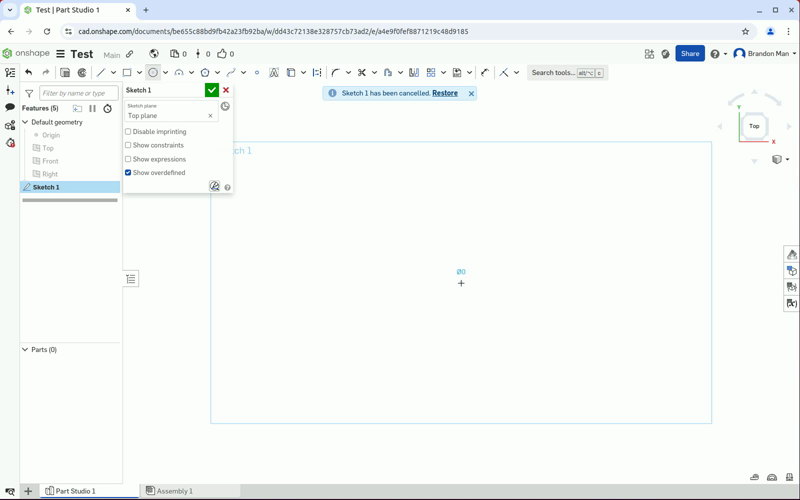
mouse_move(574, 282)
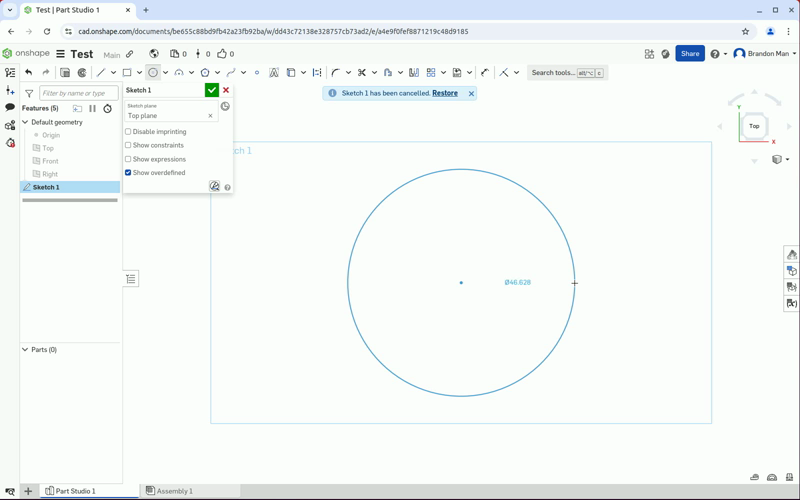
click(574, 282)
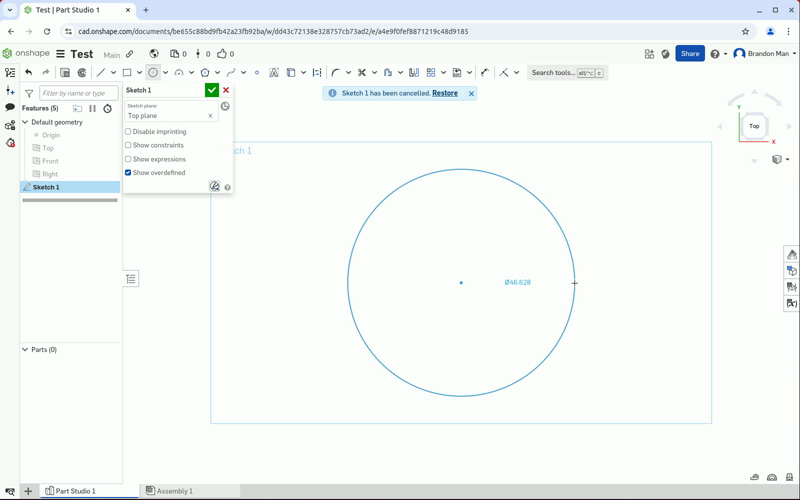
key(esc)
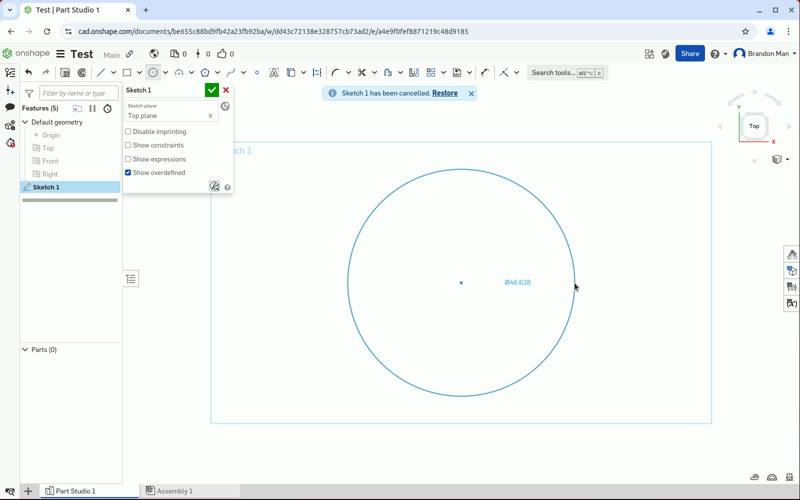
mouse_move(526, 328)
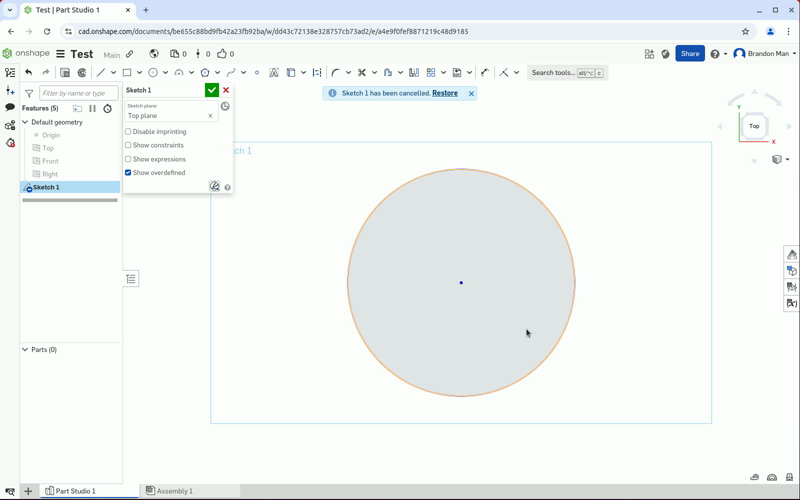
click(526, 328)
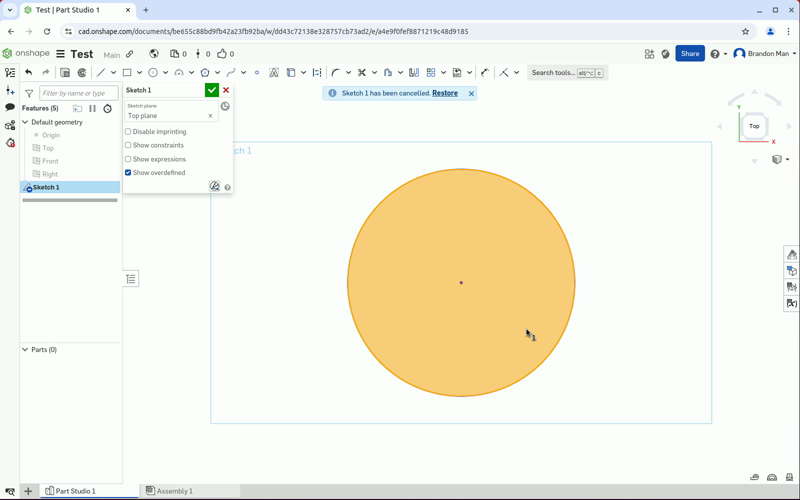
mouse_move(73, 352)
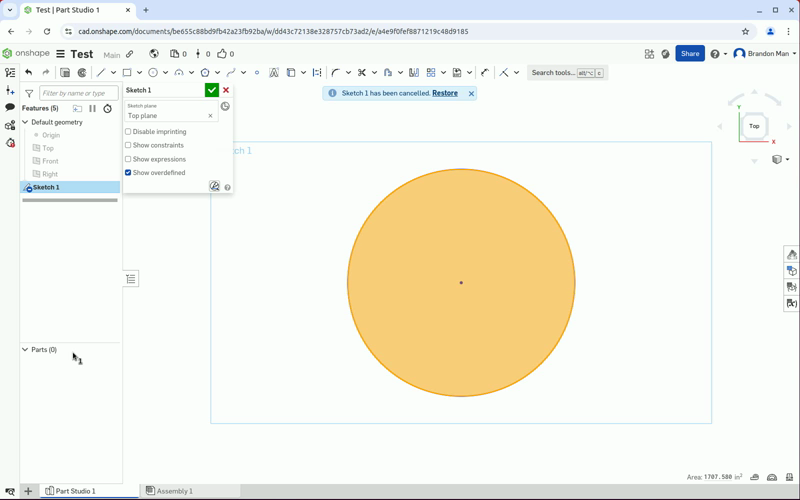
key(shift+y)
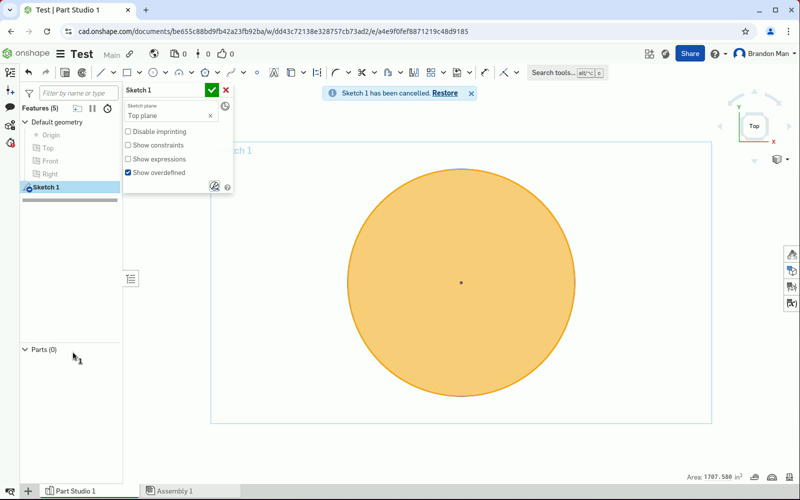
key(shift+e)
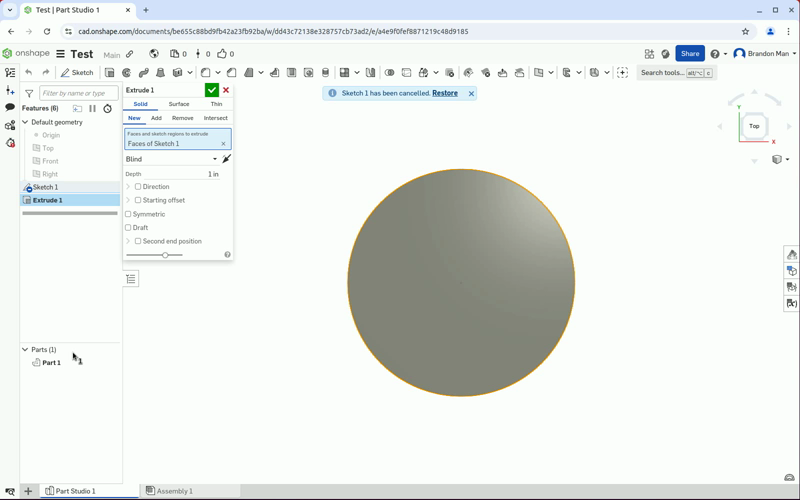
mouse_move(143, 106)
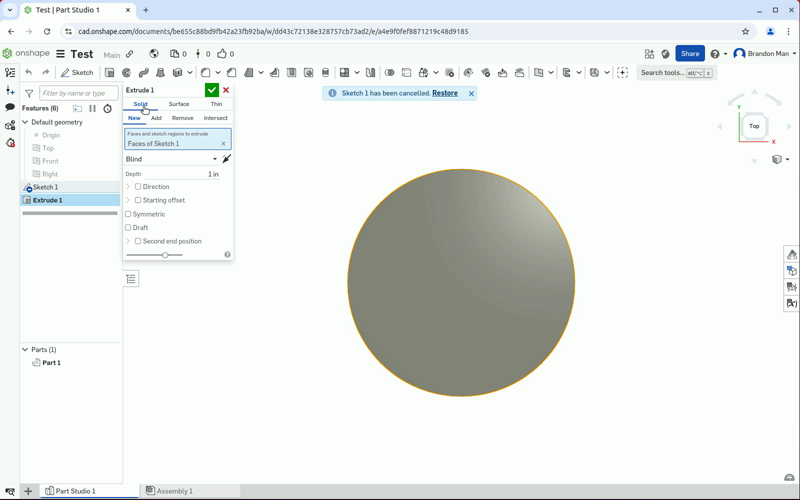
click(143, 106)
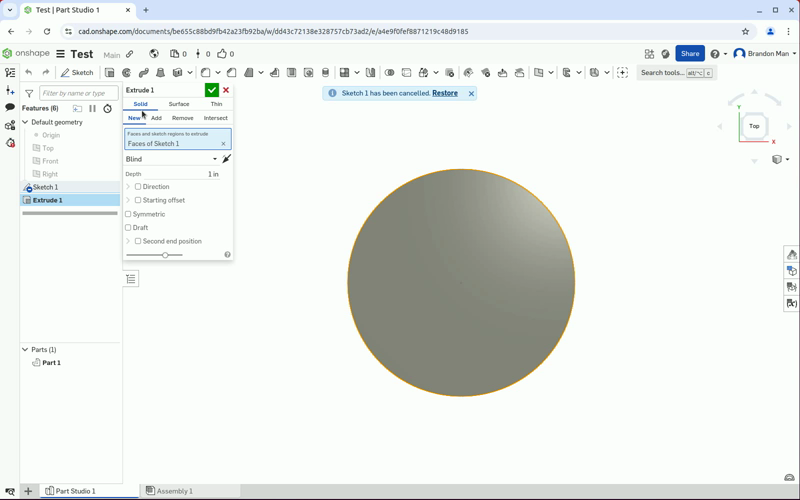
mouse_move(137, 120)
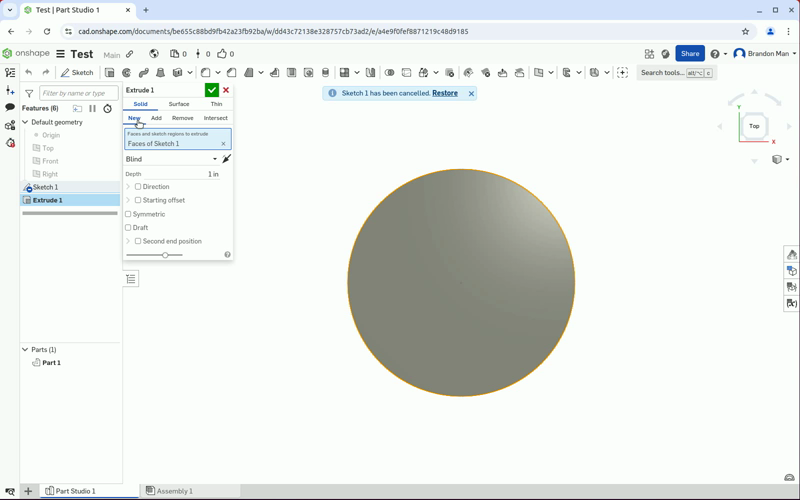
click(137, 120)
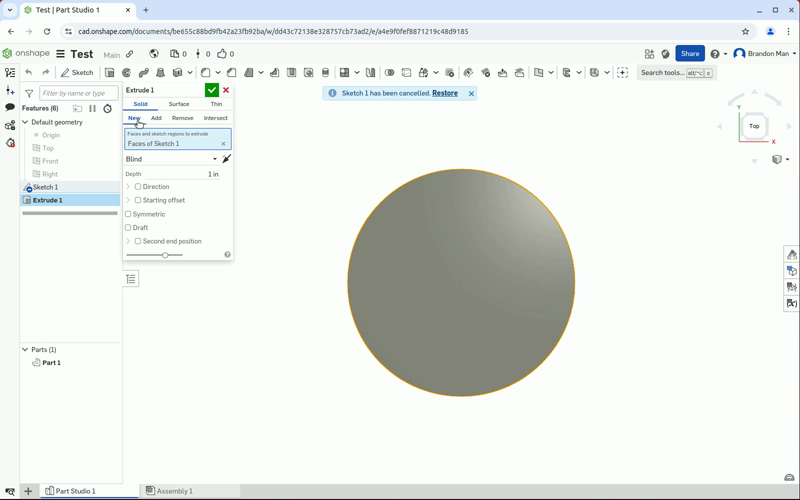
key(tab, 4)
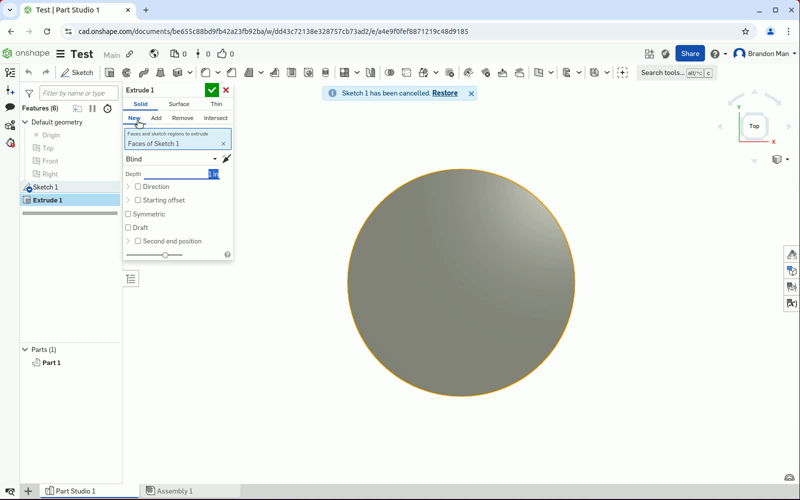
text(1.444)
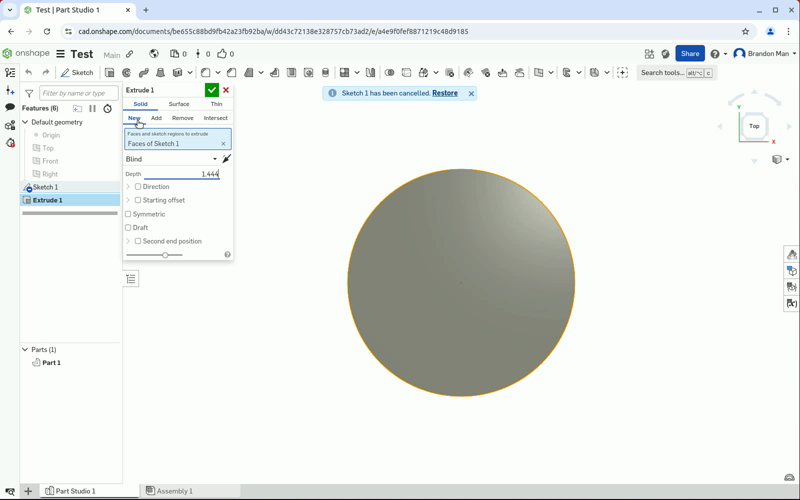
key(enter)
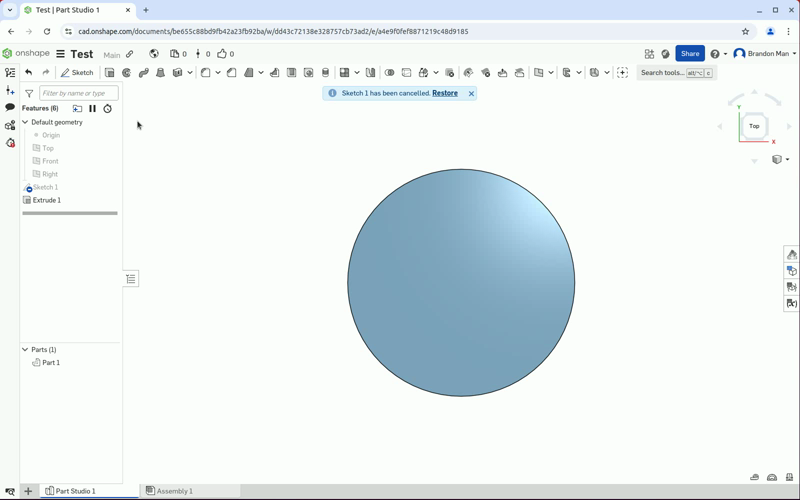
key(shift+h)
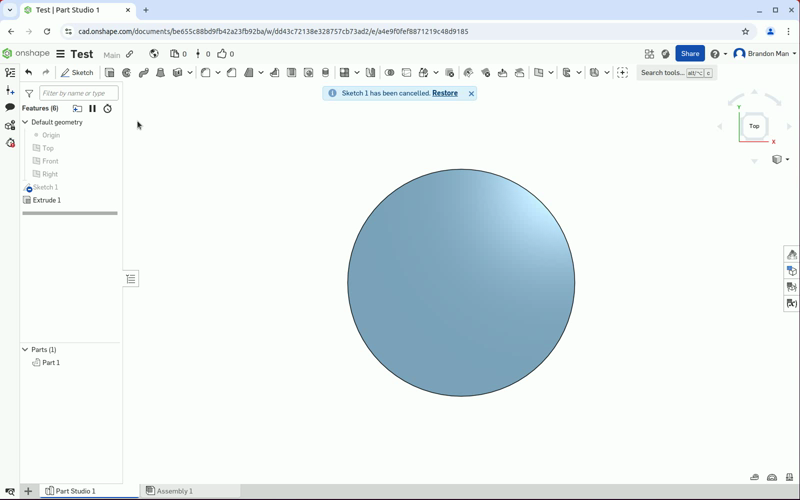
key(shift+h)
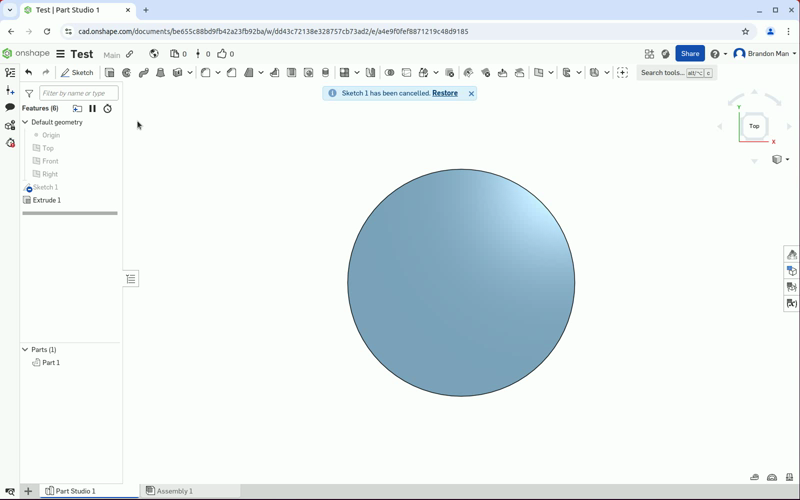
mouse_move(73, 189)
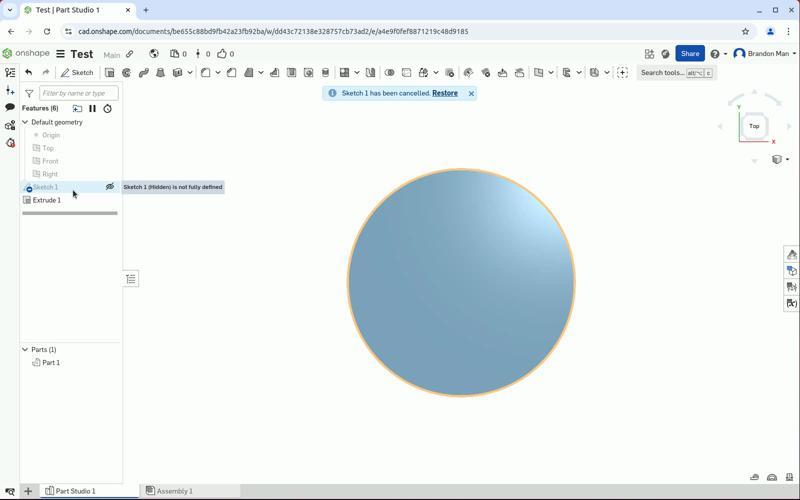
click(73, 189)
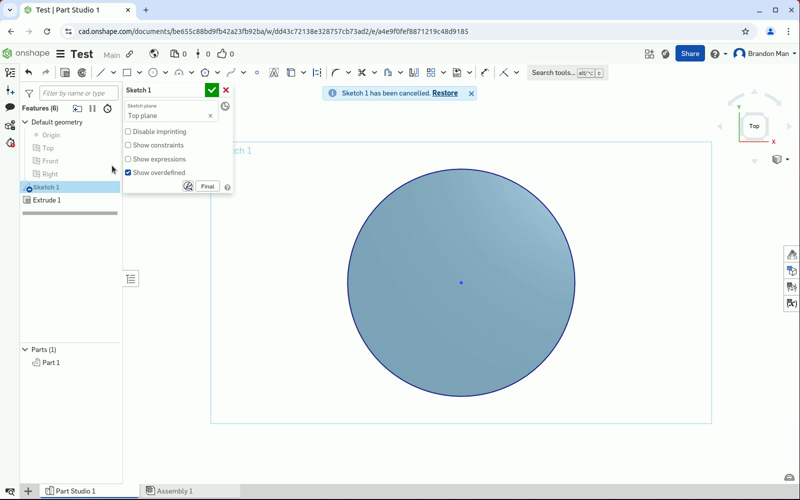
mouse_move(229, 92)
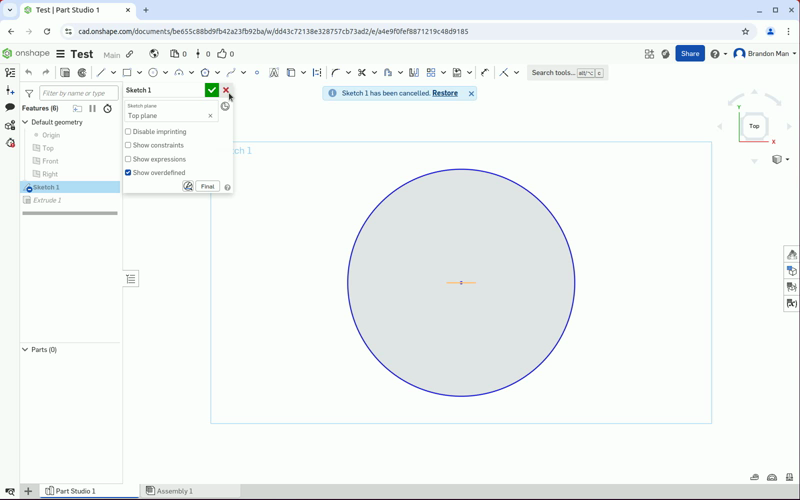
click(229, 92)
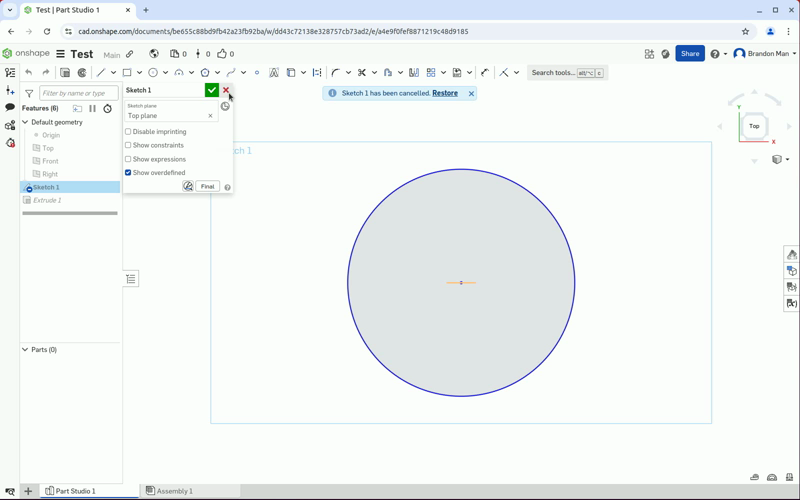
key(shift+s)
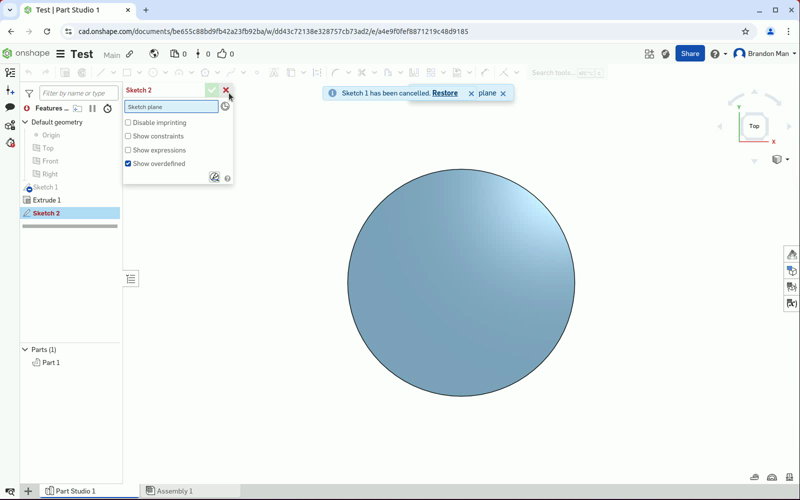
mouse_move(73, 150)
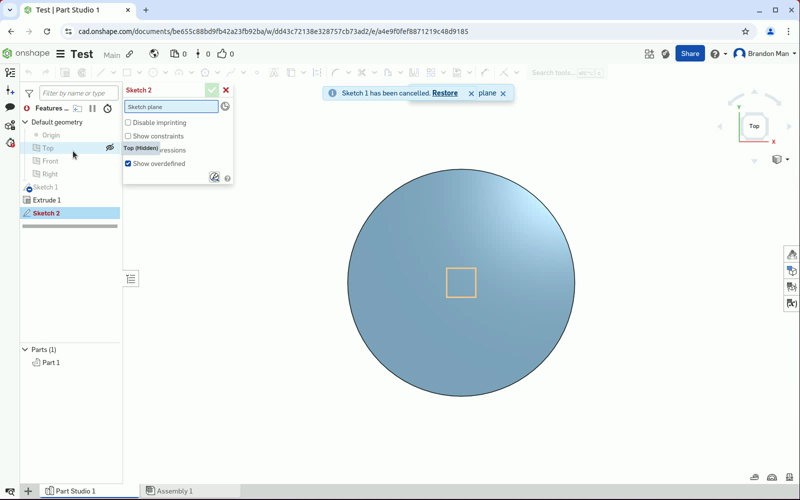
click(73, 150)
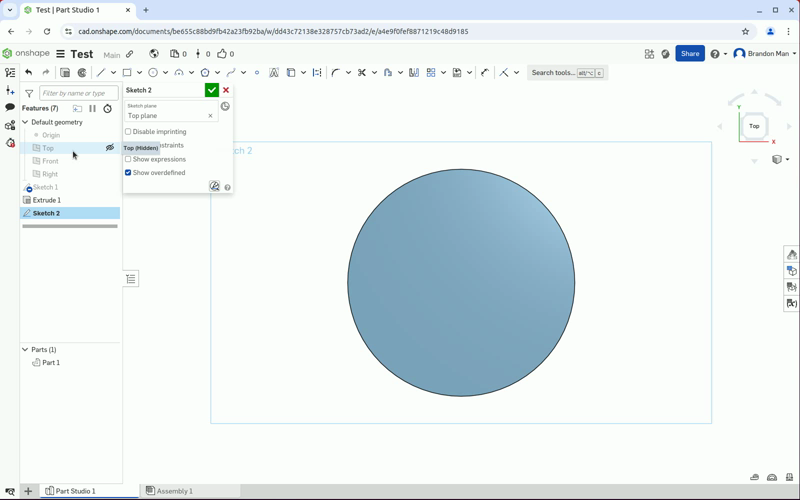
mouse_move(73, 352)
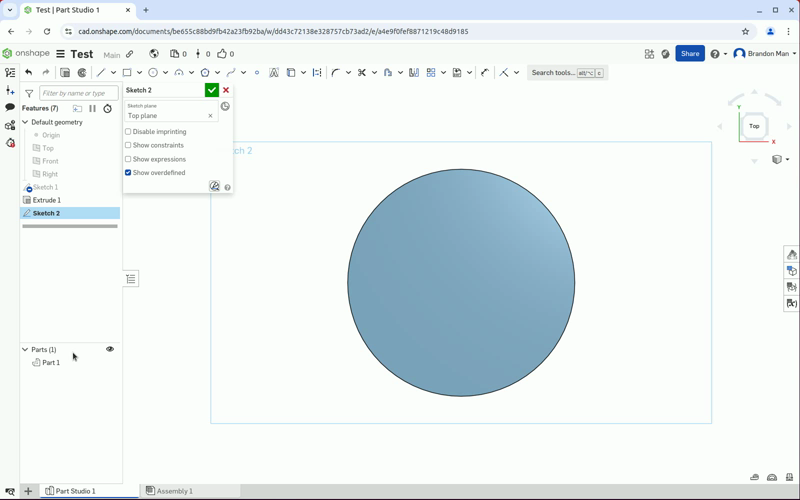
key(y)
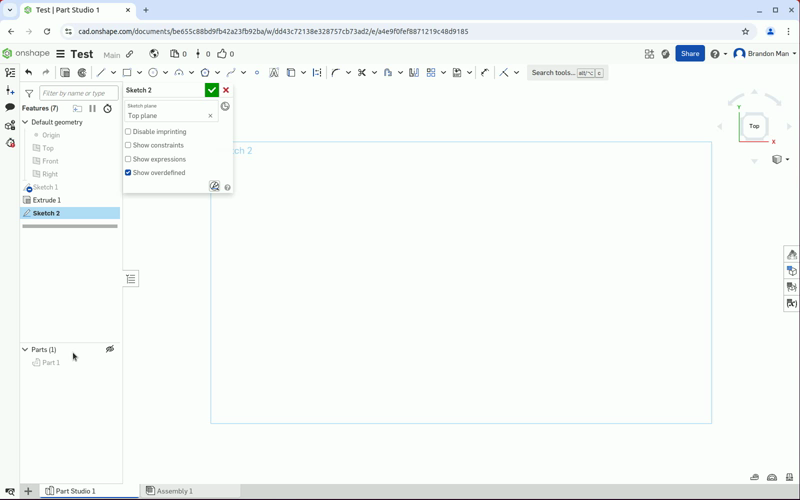
key(c)
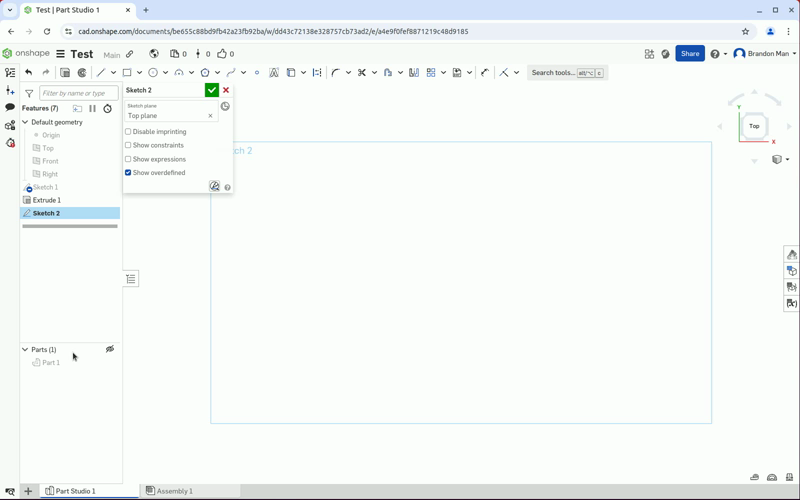
key_down(shift)
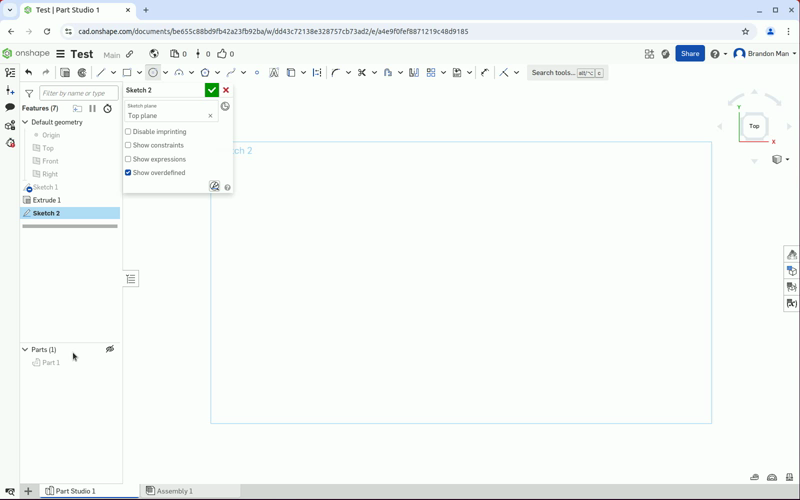
mouse_move(460, 282)
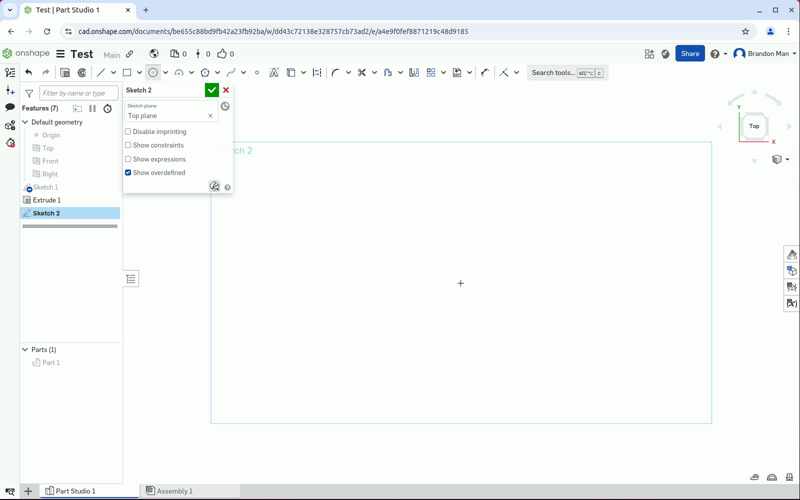
click(460, 282)
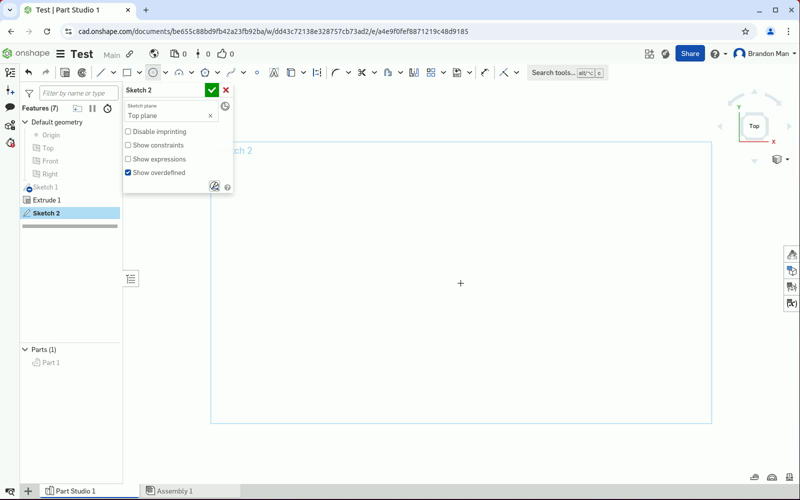
key_up(shift)
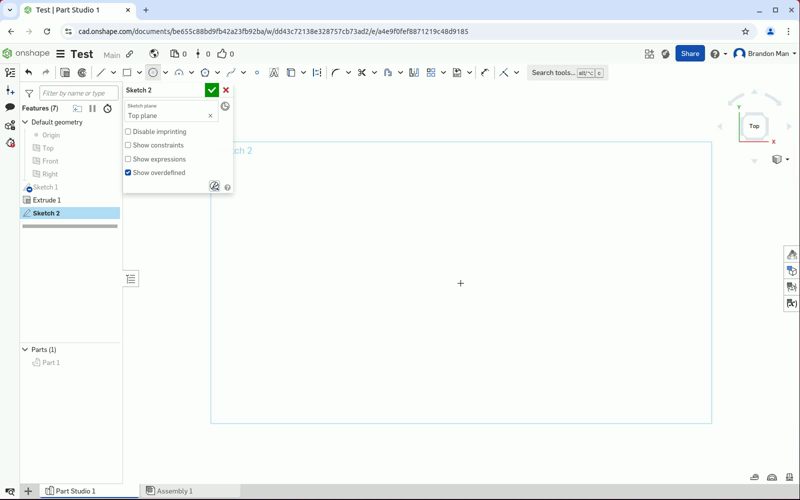
mouse_move(572, 282)
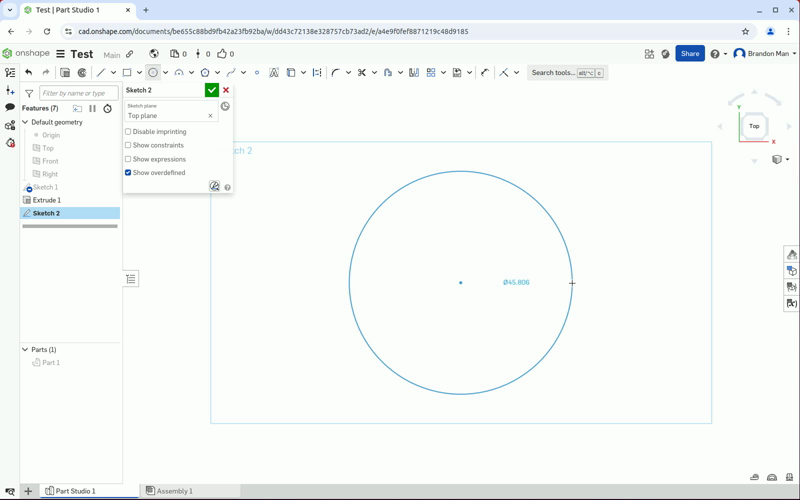
click(572, 282)
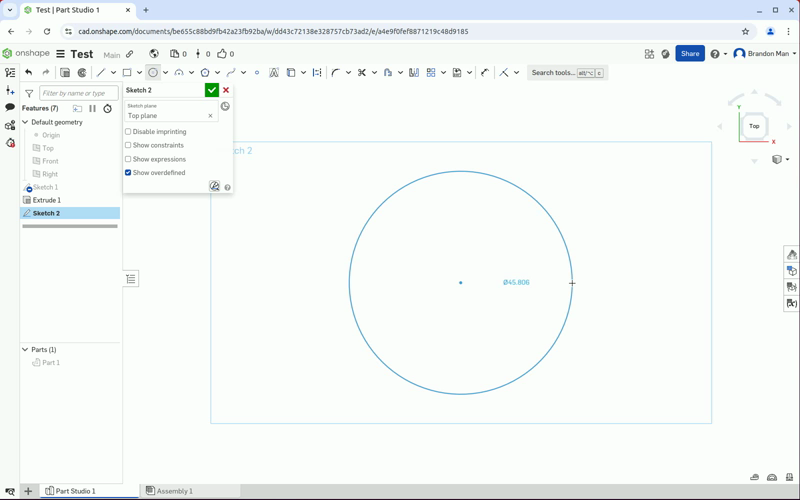
key(esc)
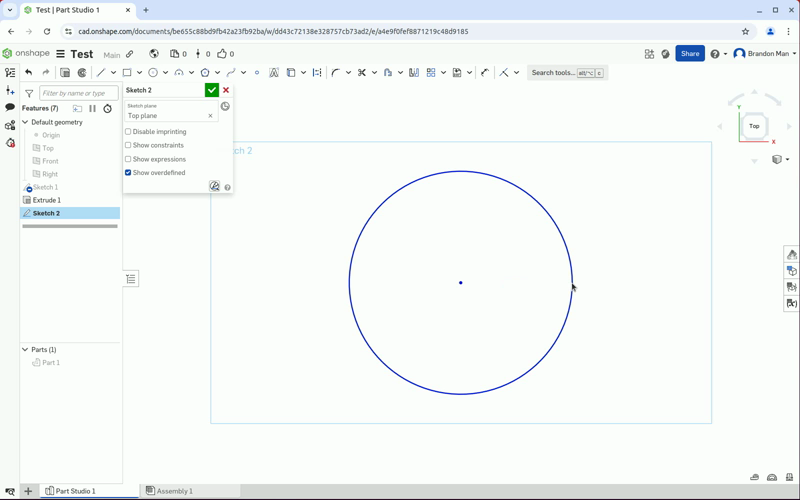
key(c)
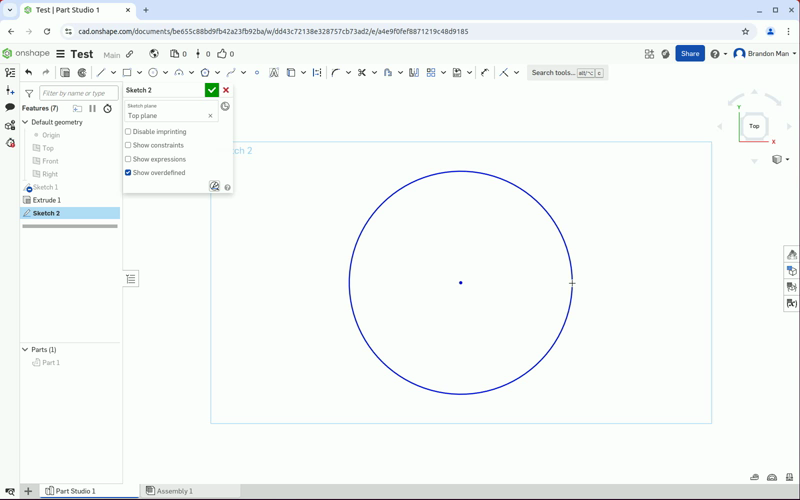
key_down(shift)
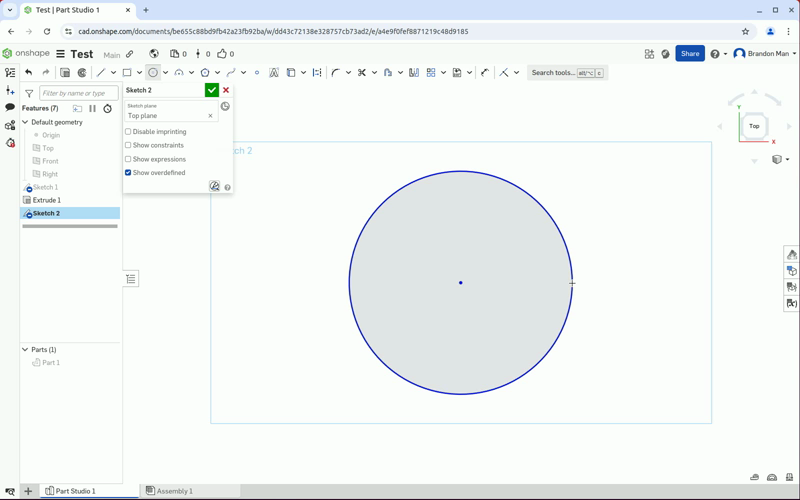
mouse_move(460, 282)
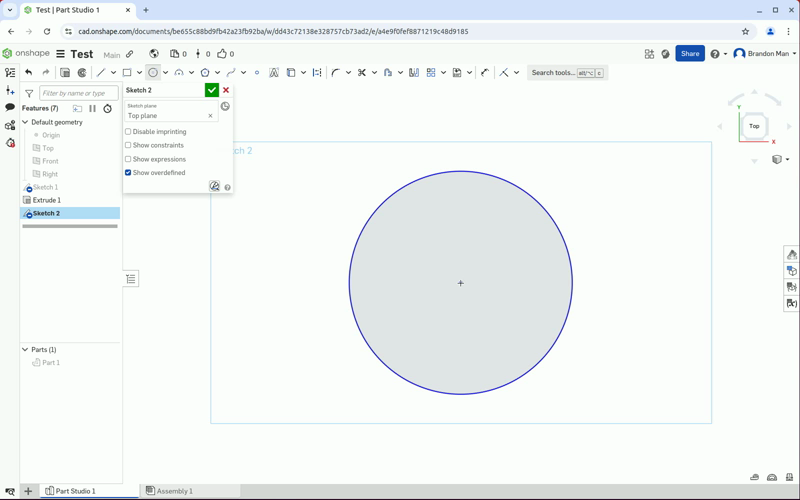
click(460, 282)
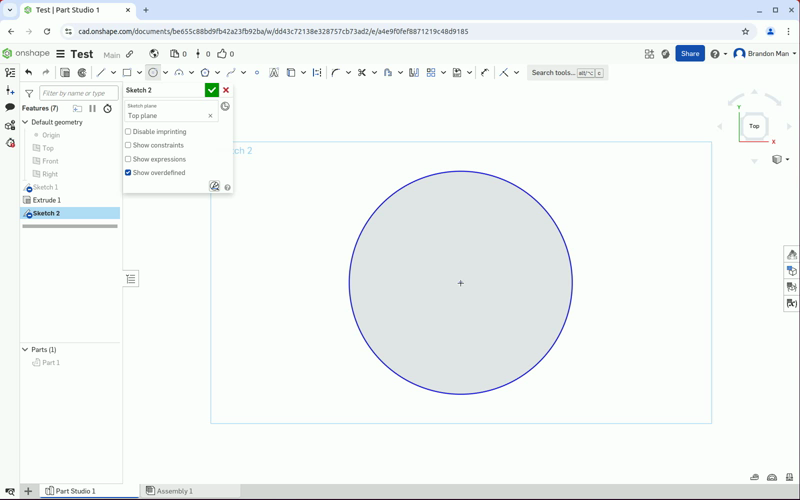
key_up(shift)
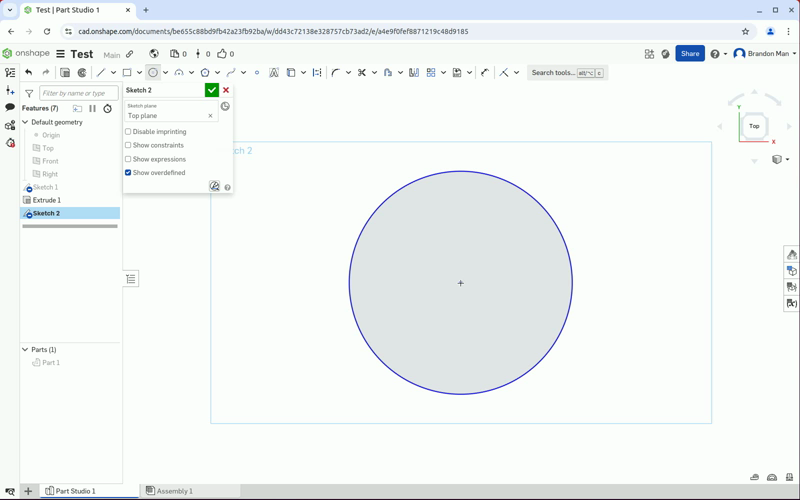
mouse_move(567, 282)
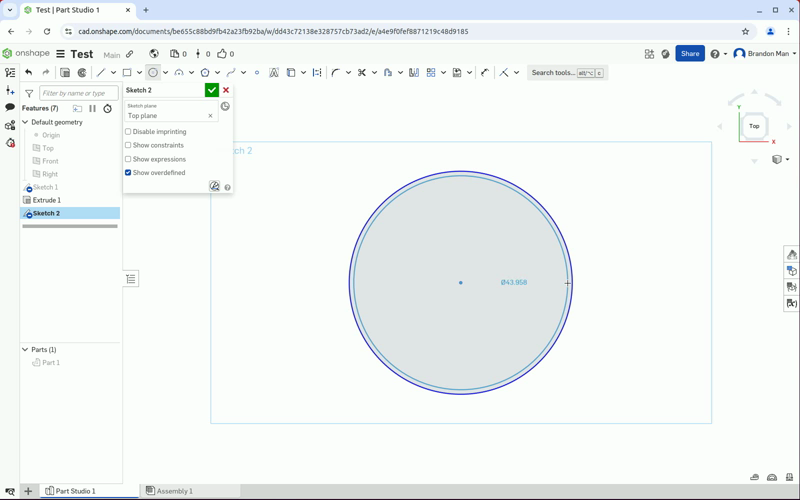
click(567, 282)
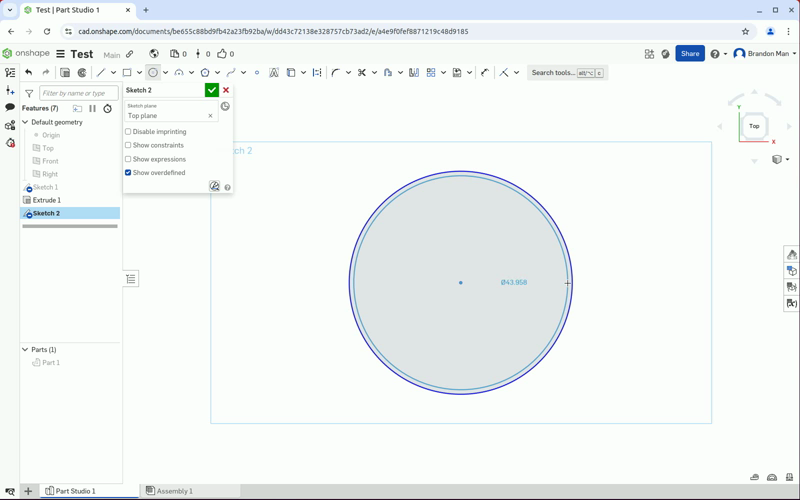
key(esc)
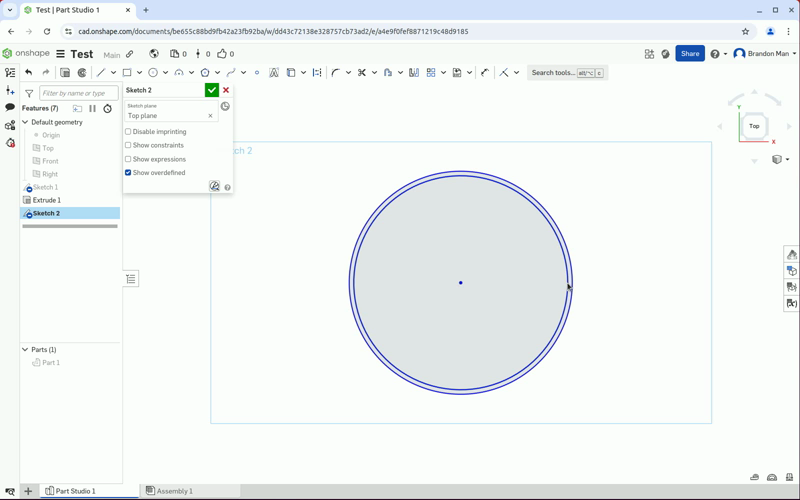
mouse_move(461, 392)
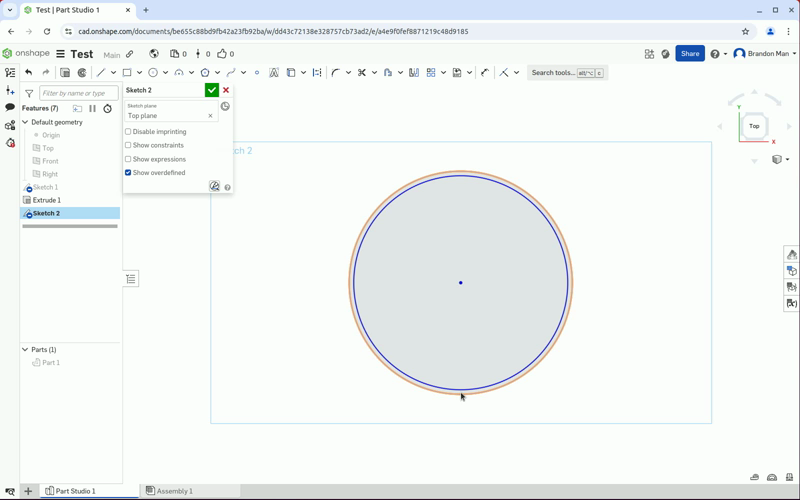
click(461, 392)
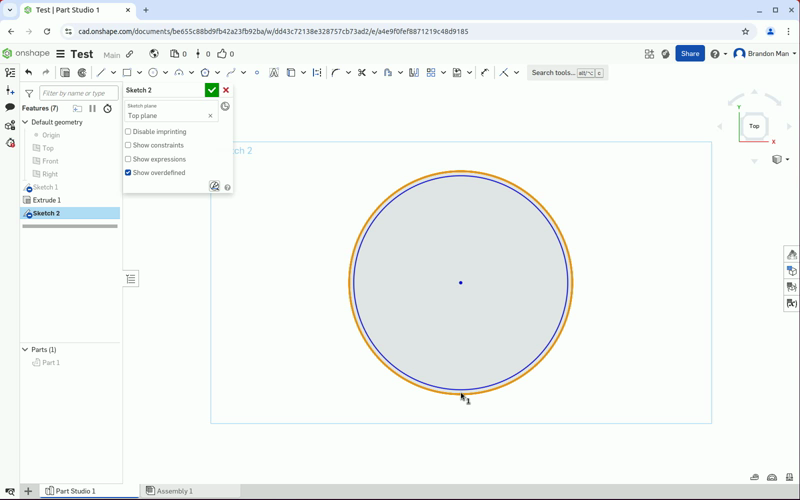
mouse_move(73, 352)
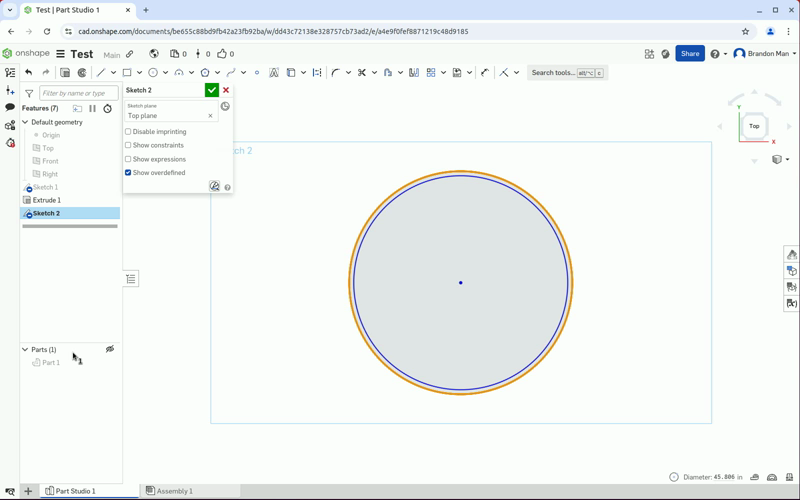
key(shift+y)
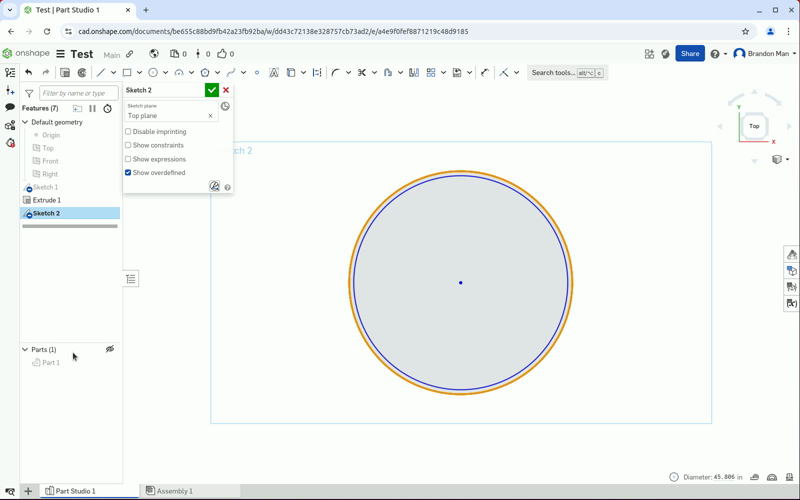
key(shift+e)
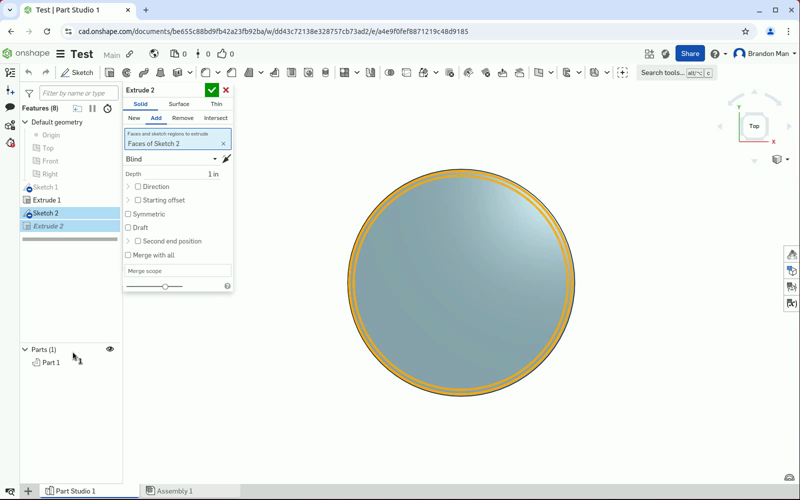
mouse_move(143, 106)
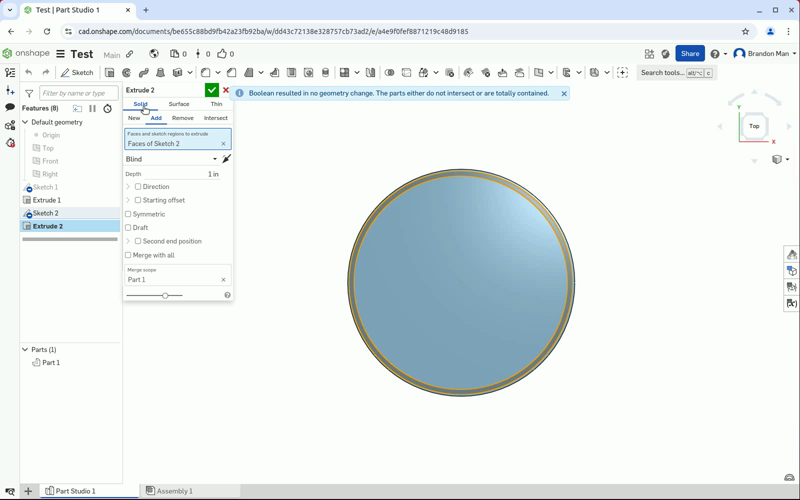
click(143, 106)
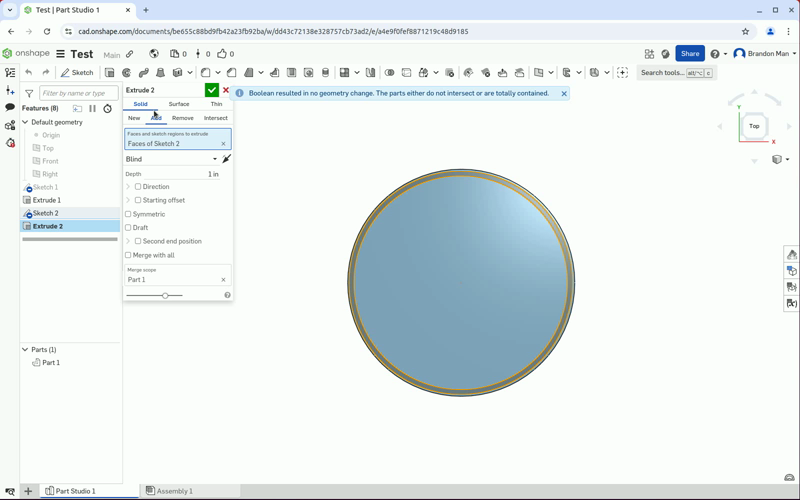
mouse_move(186, 120)
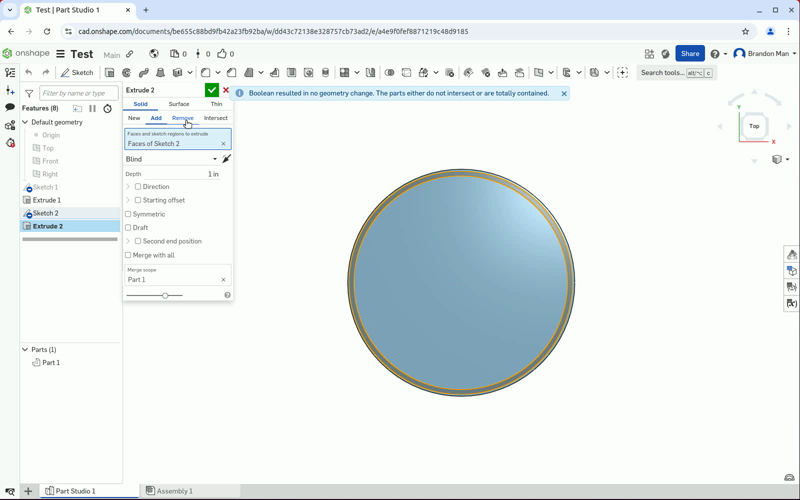
click(186, 120)
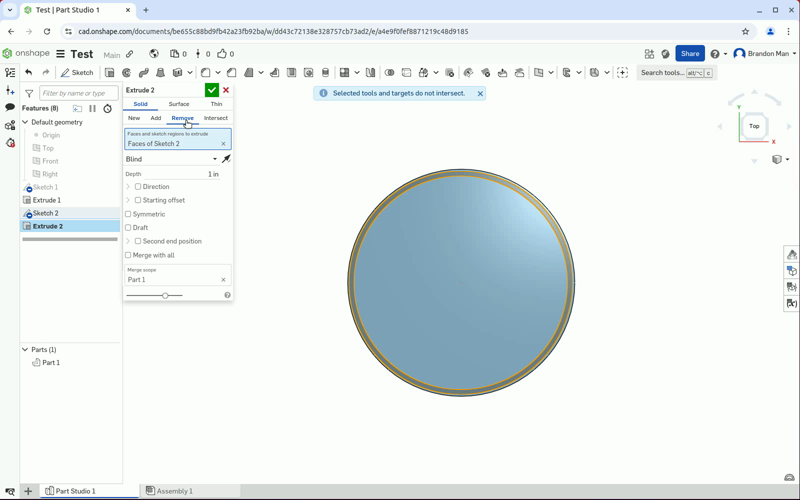
key(tab, 4)
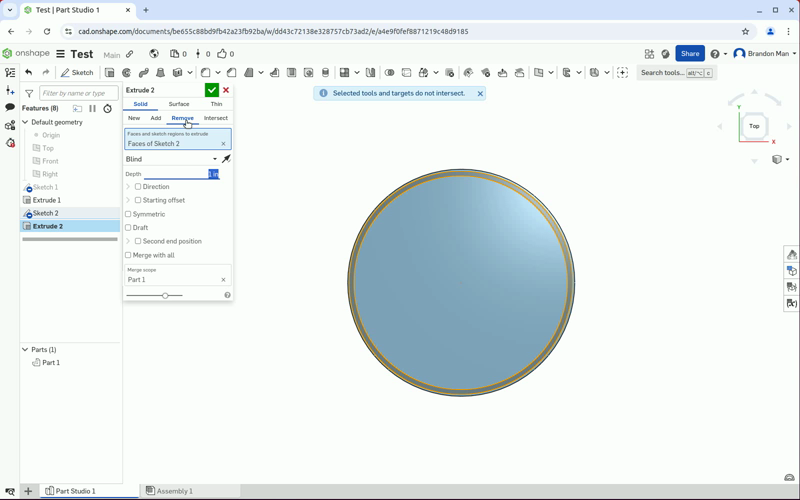
text(-0.722)
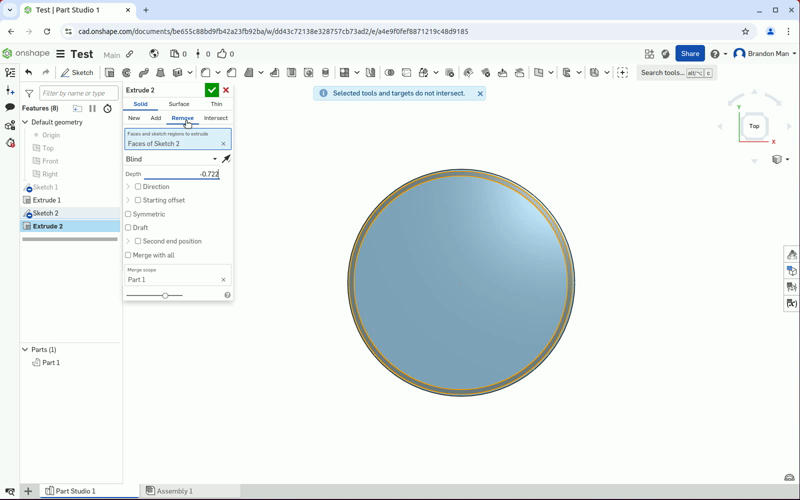
key(tab, 6)
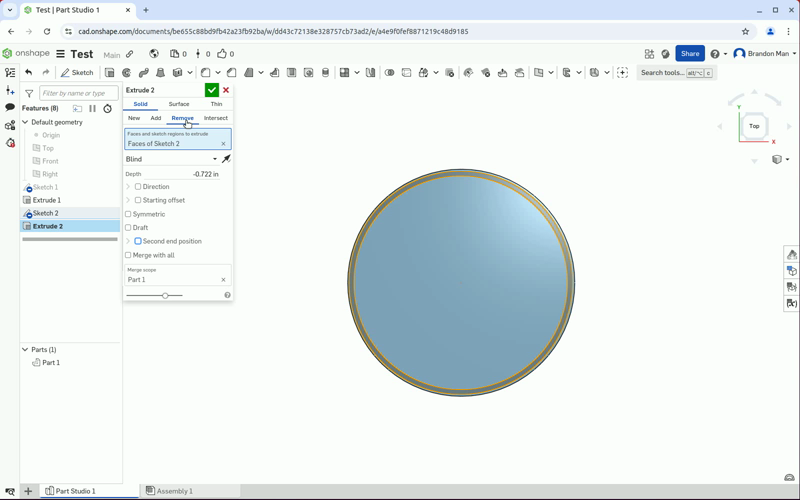
key(space)
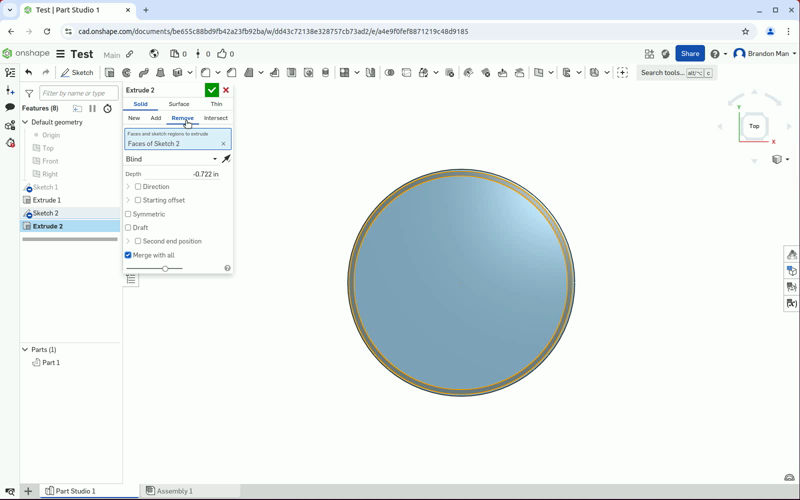
key(enter)
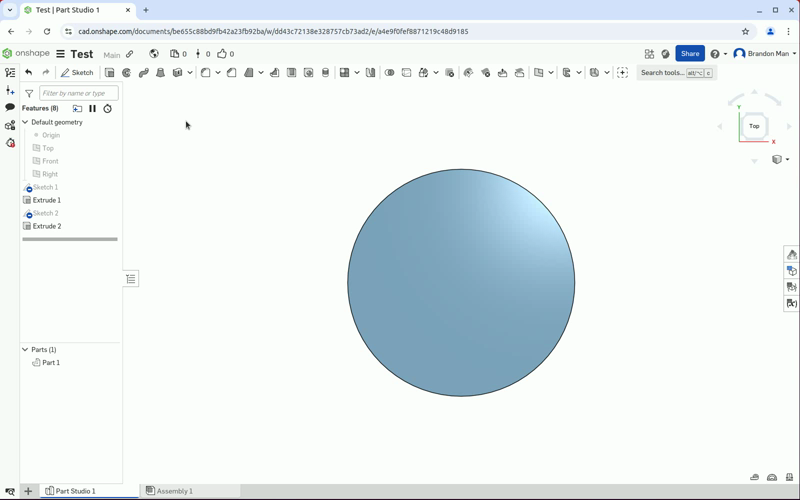
key(shift+h)
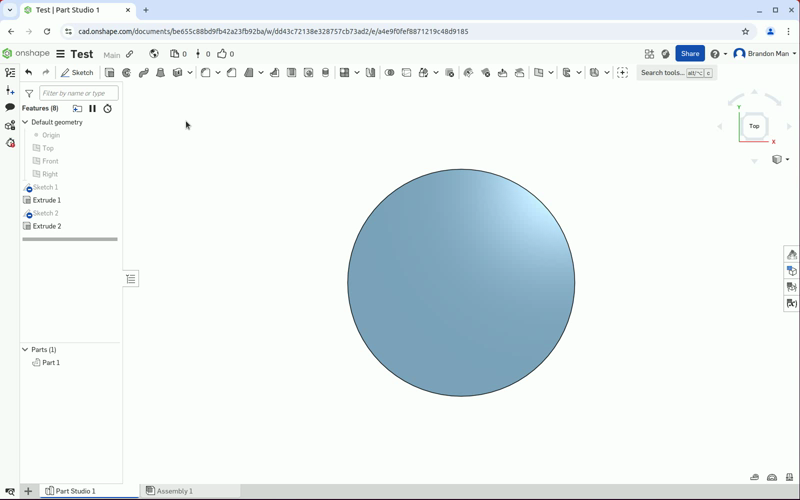
key(shift+h)
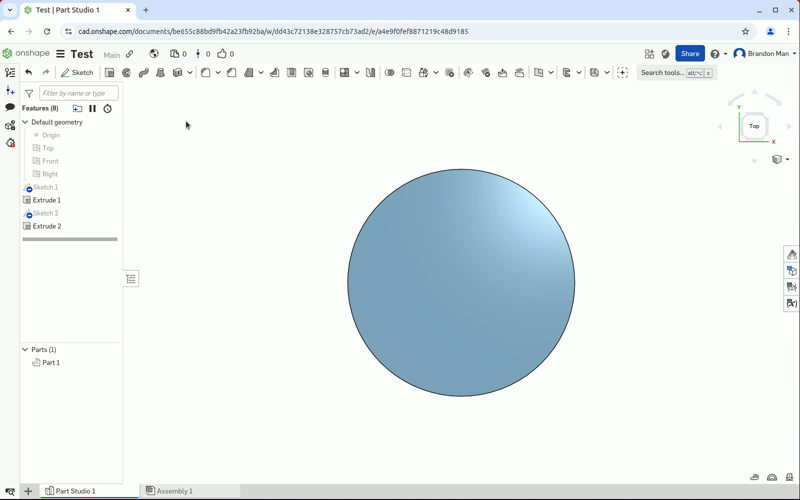
key(shift+7)
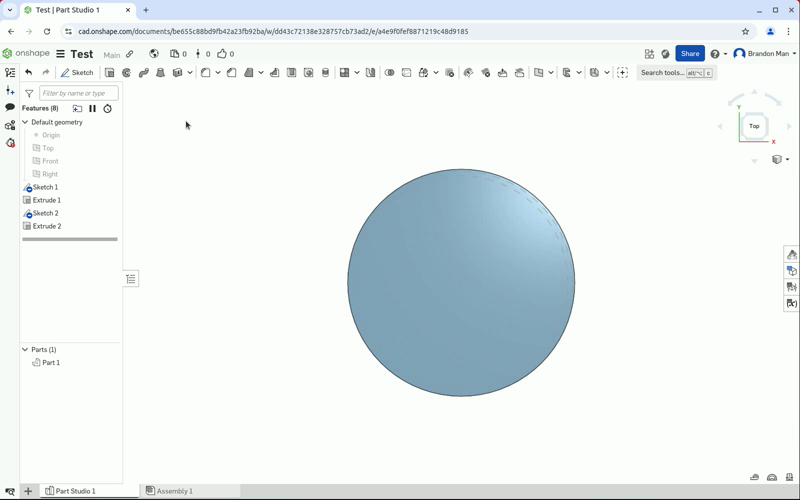
key(up, 3)
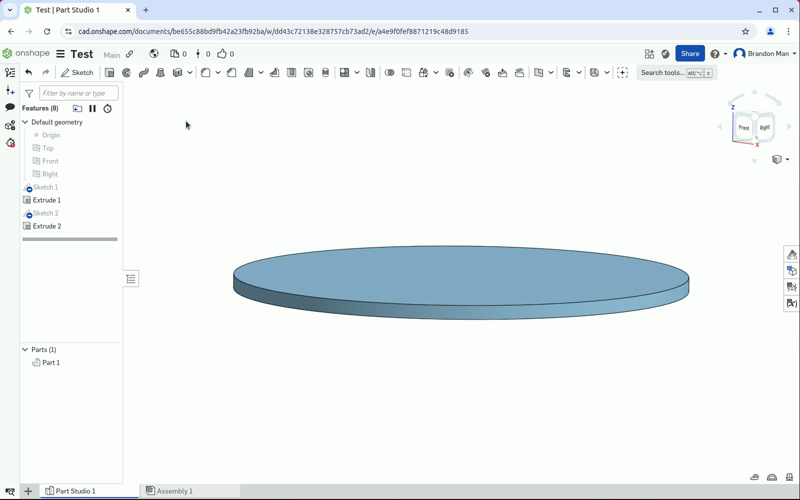
key(left, 3)
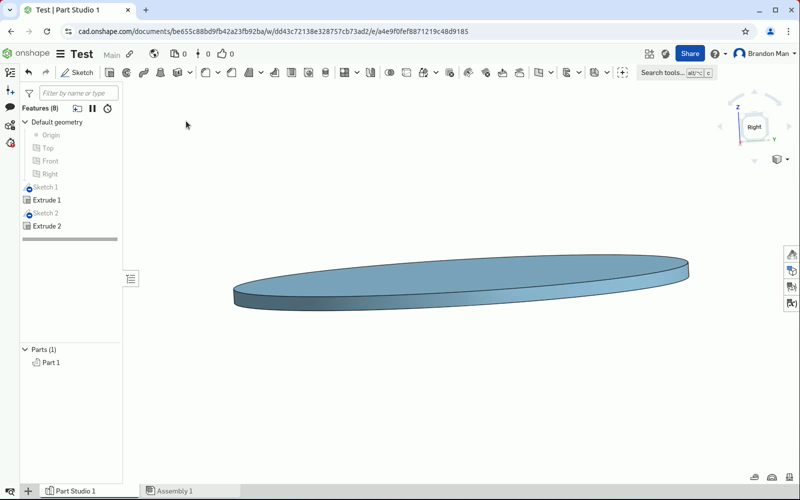
key(right, 3)
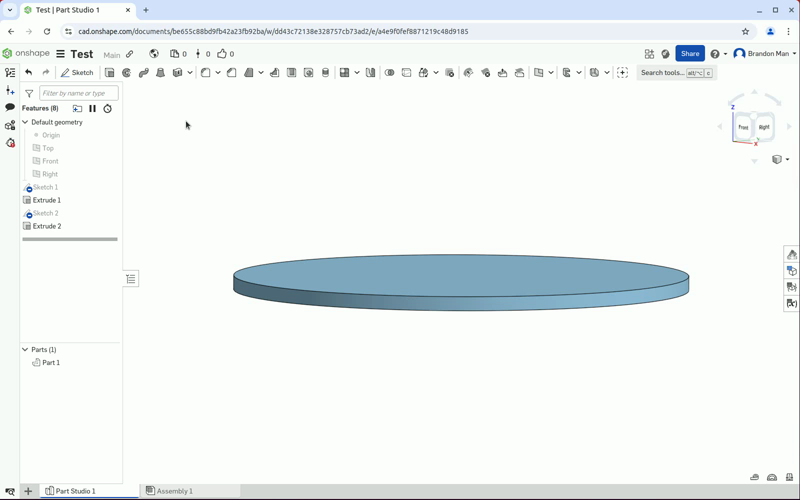
key(down, 3)
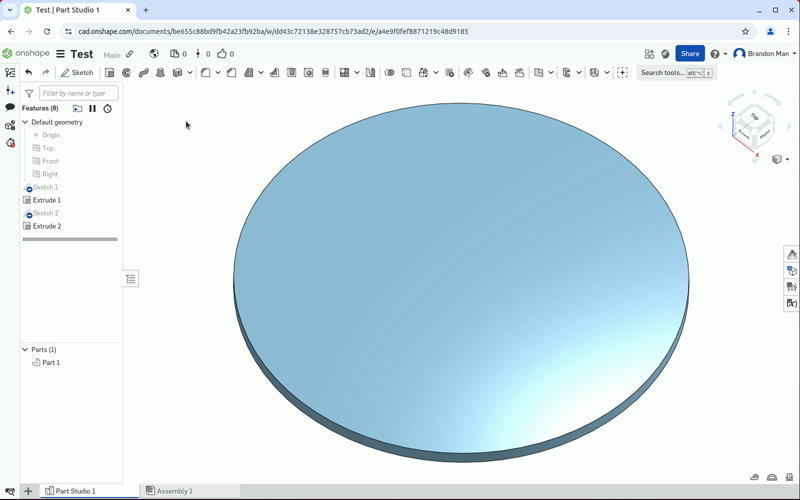
mouse_move(73, 189)
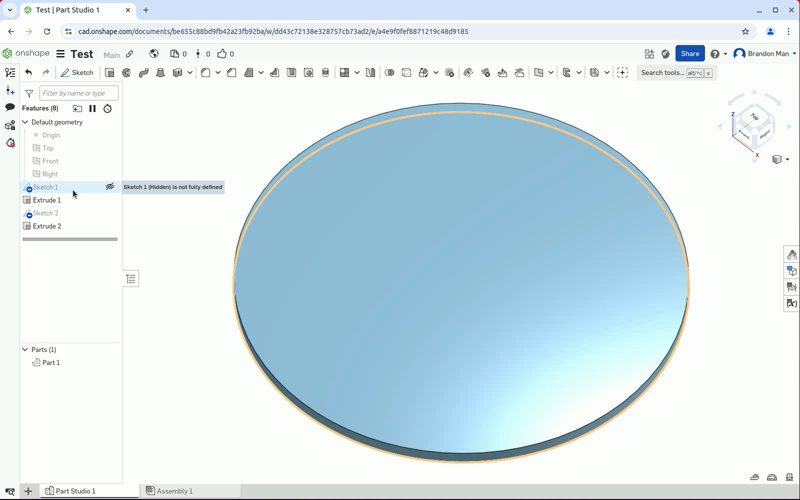
click(73, 189)